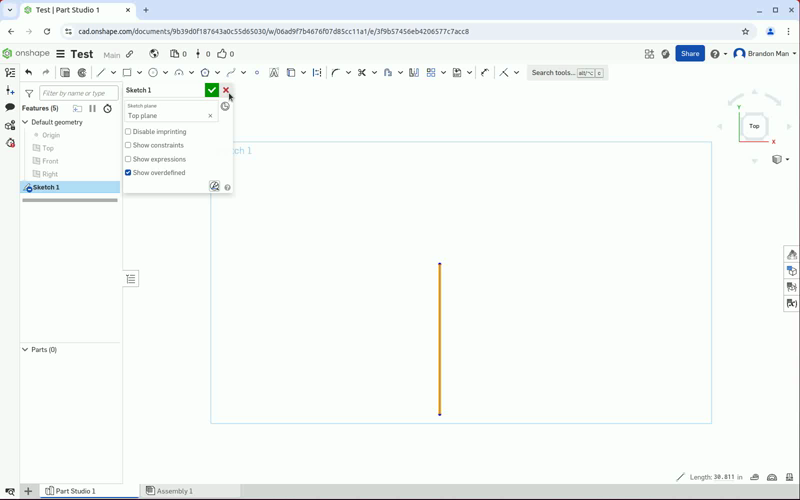
key(shift+h)
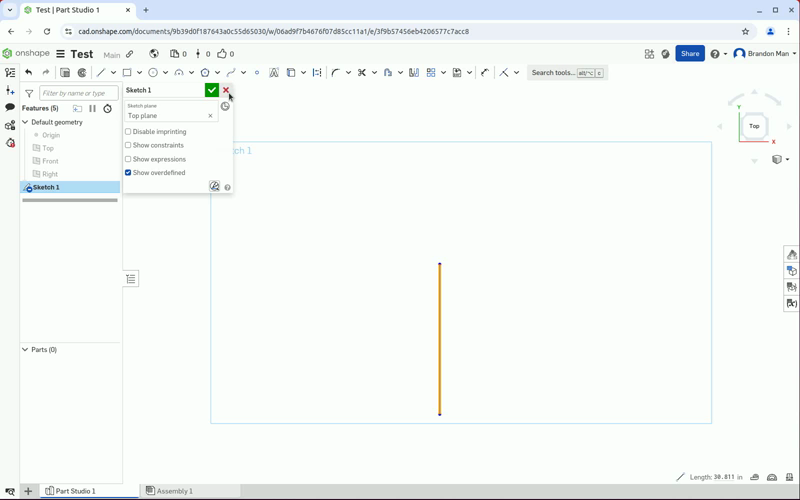
key(shift+s)
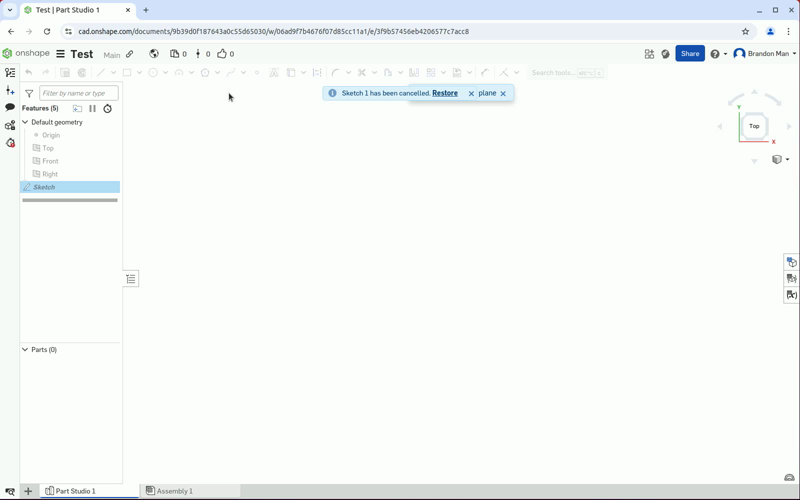
mouse_move(73, 150)
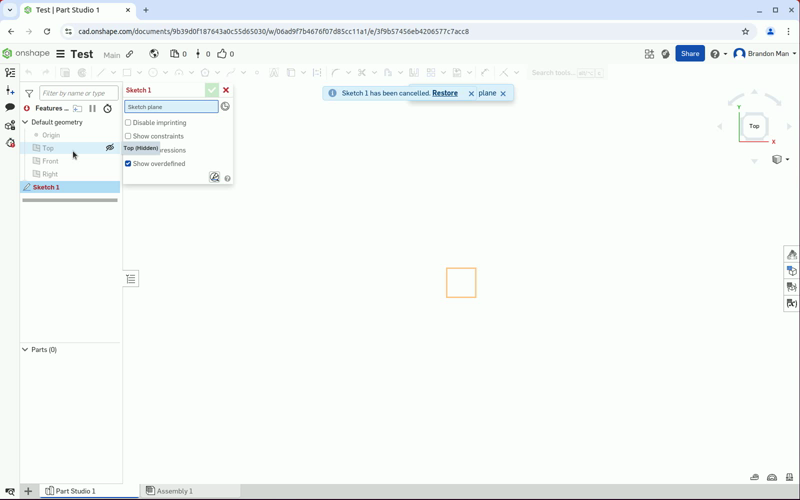
click(73, 150)
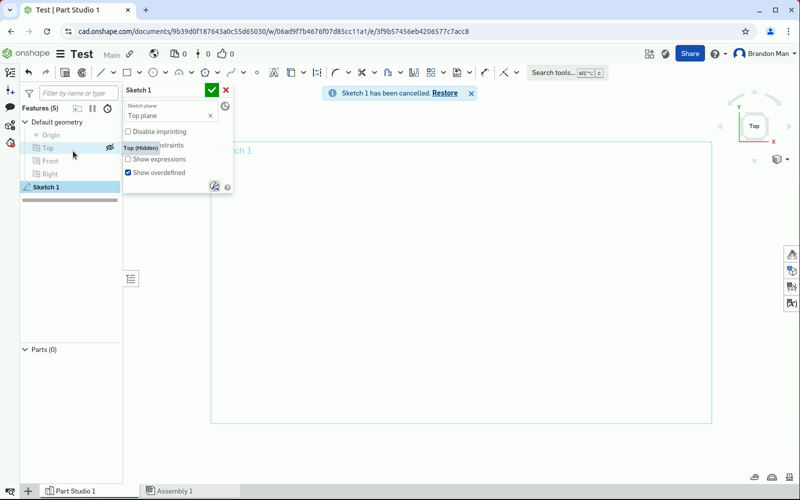
mouse_move(73, 352)
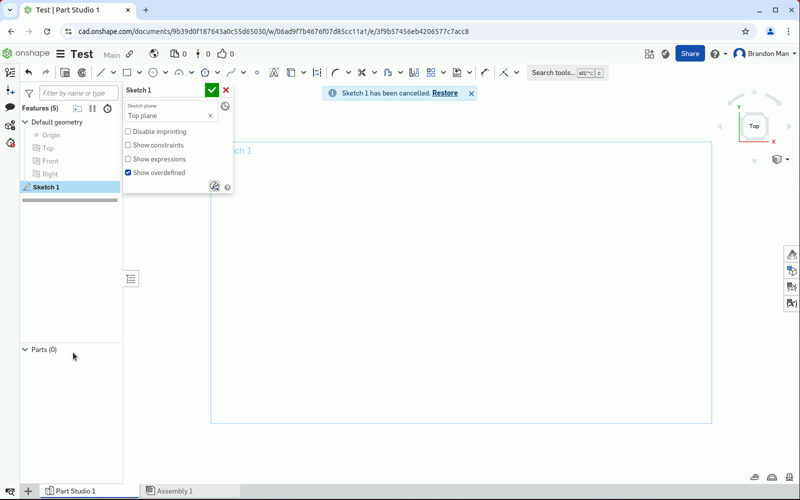
key(y)
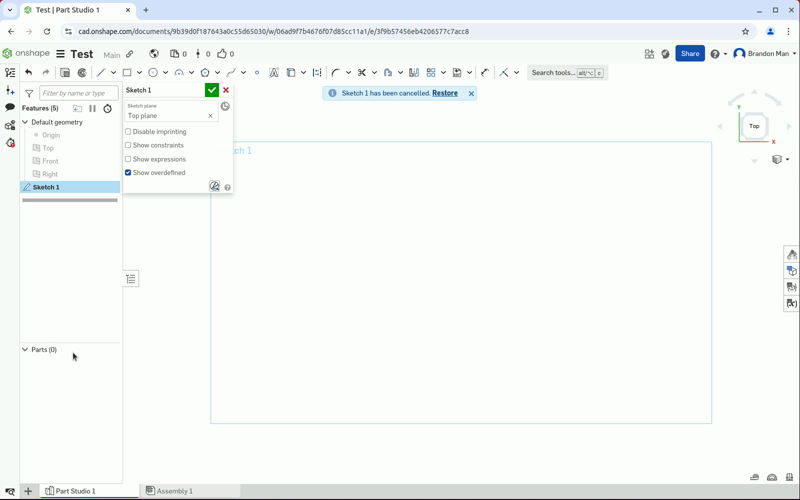
key(c)
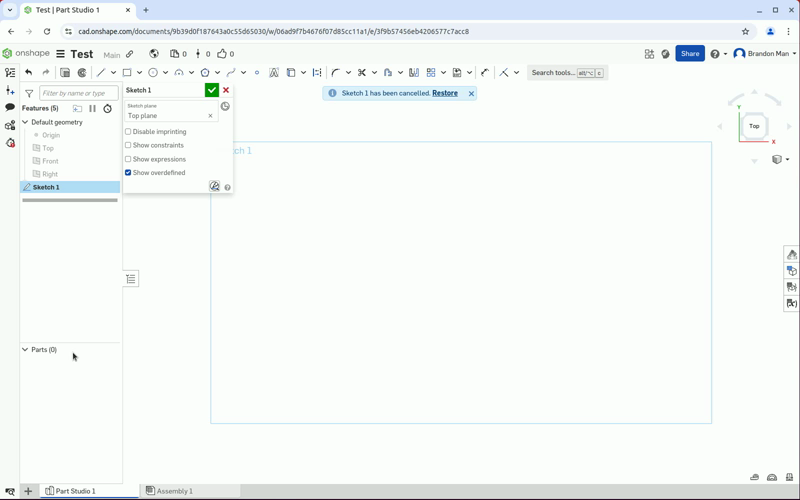
key_down(shift)
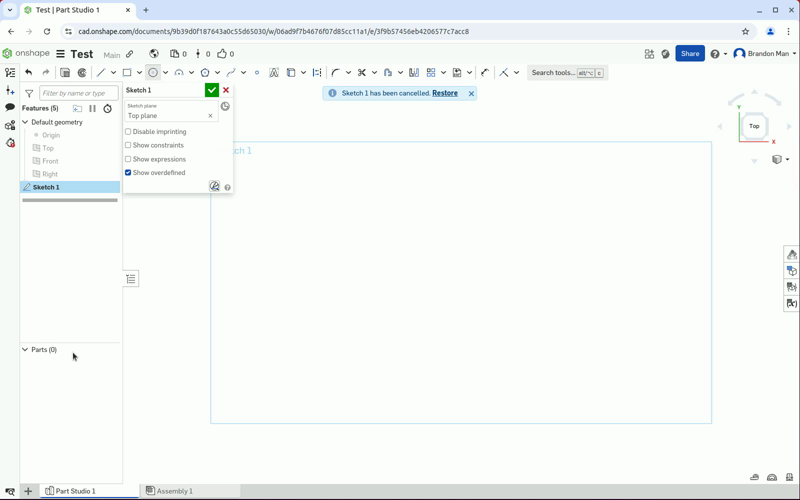
mouse_move(461, 282)
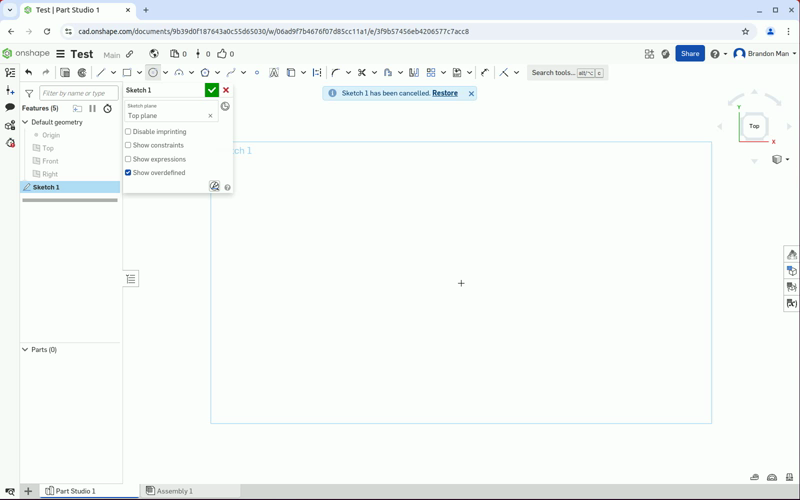
click(461, 282)
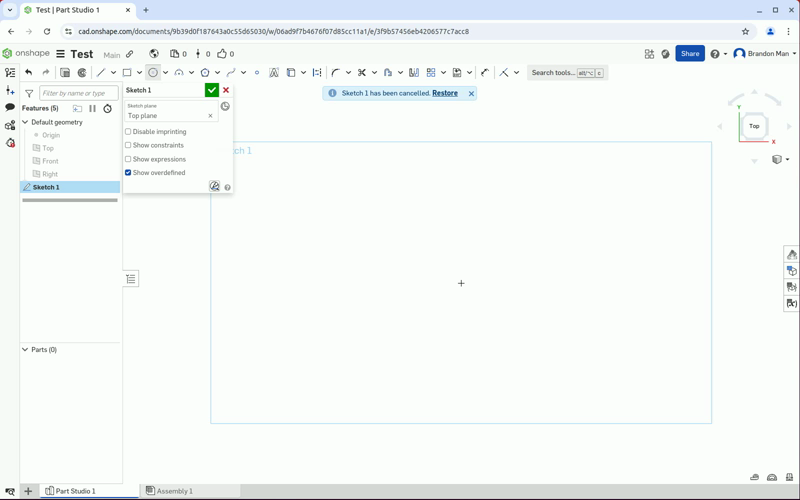
key_up(shift)
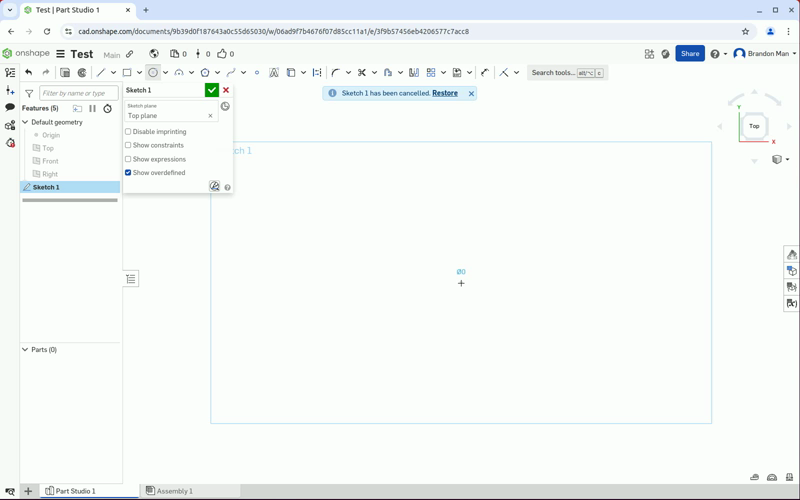
mouse_move(574, 282)
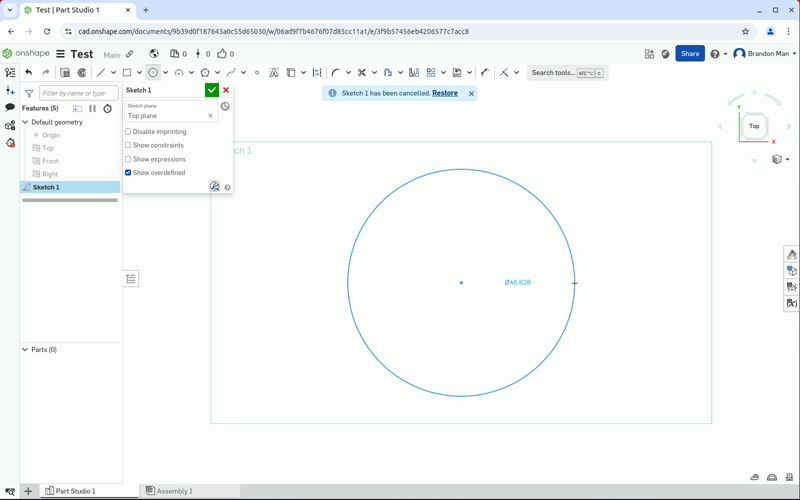
click(574, 282)
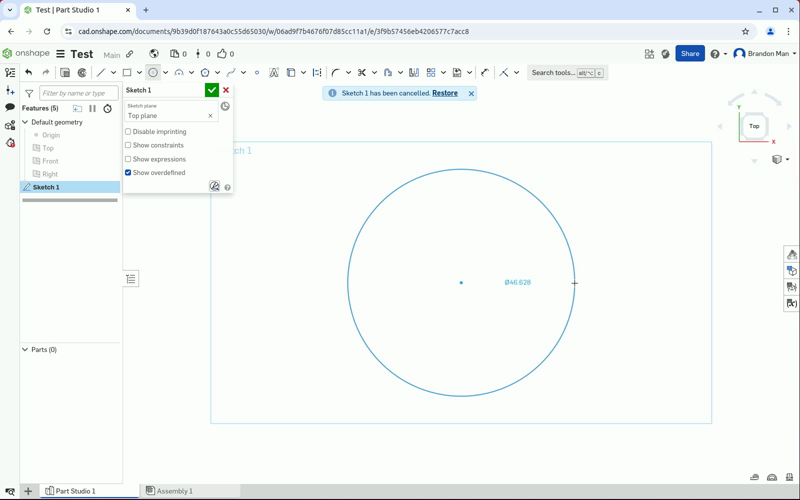
key(esc)
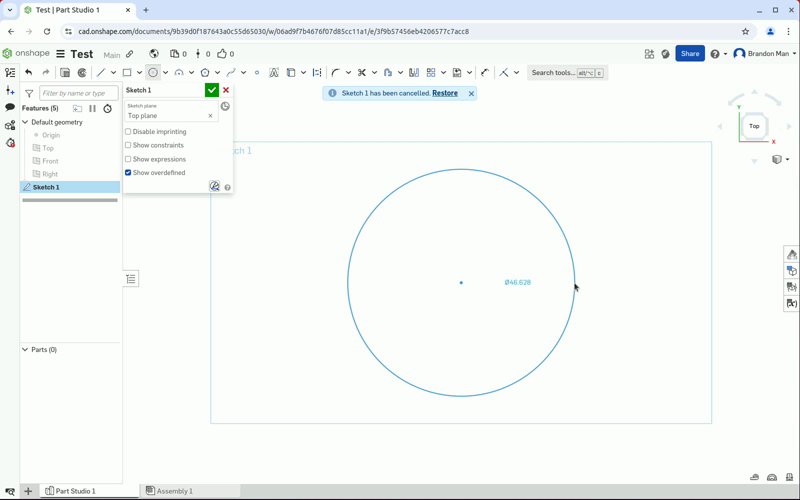
mouse_move(532, 243)
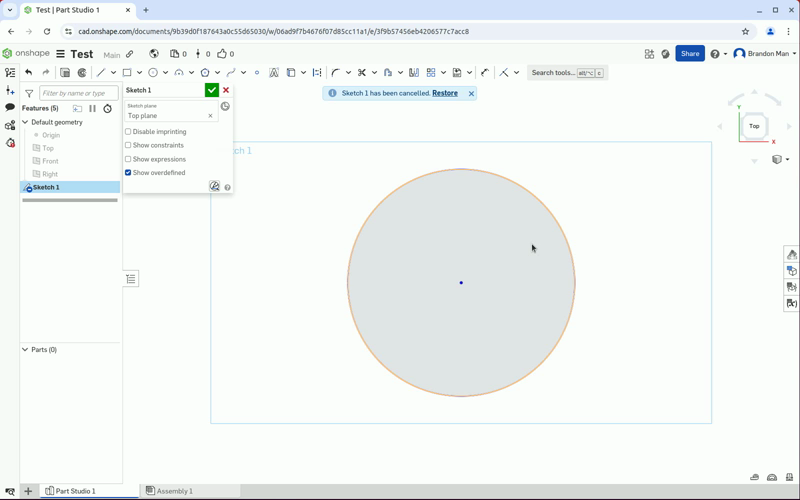
click(532, 243)
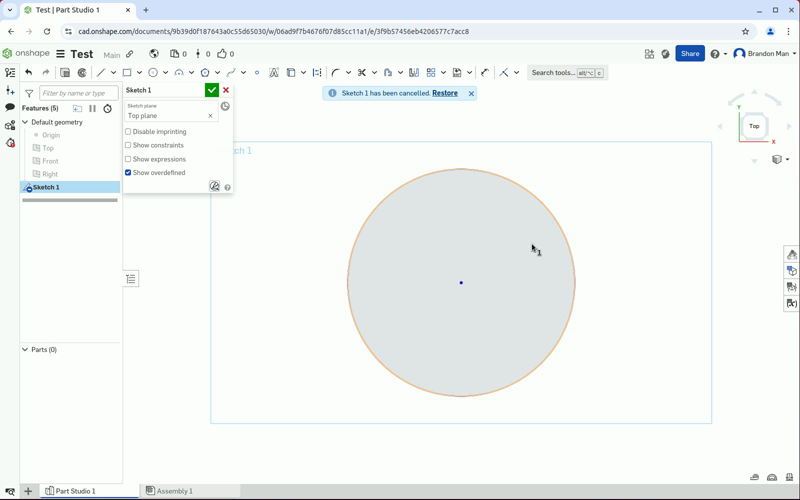
mouse_move(73, 352)
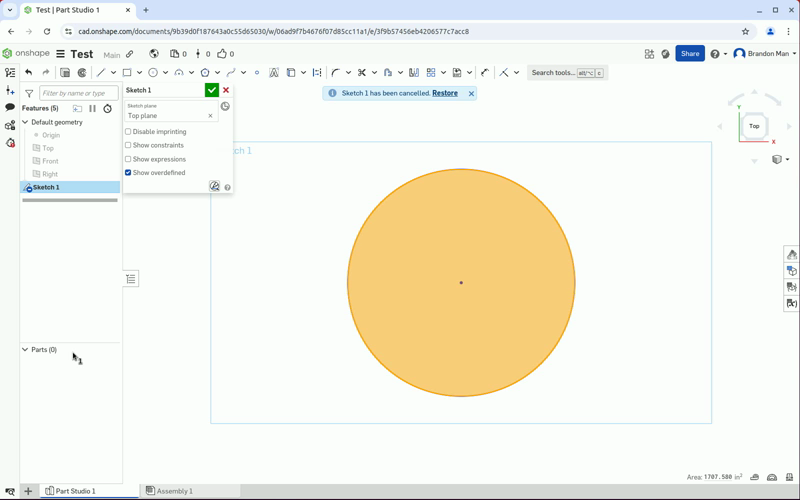
key(shift+y)
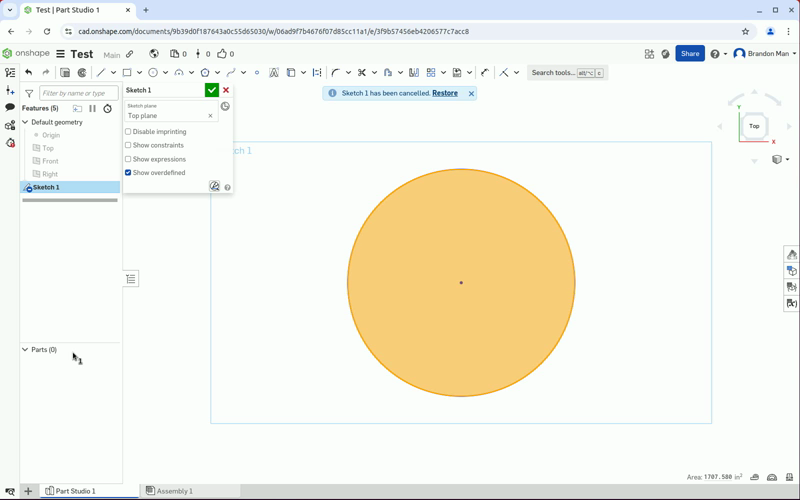
key(shift+e)
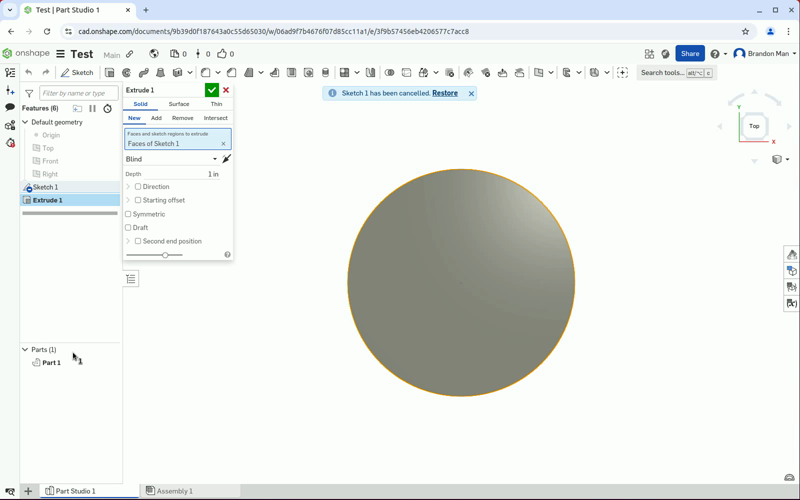
mouse_move(143, 106)
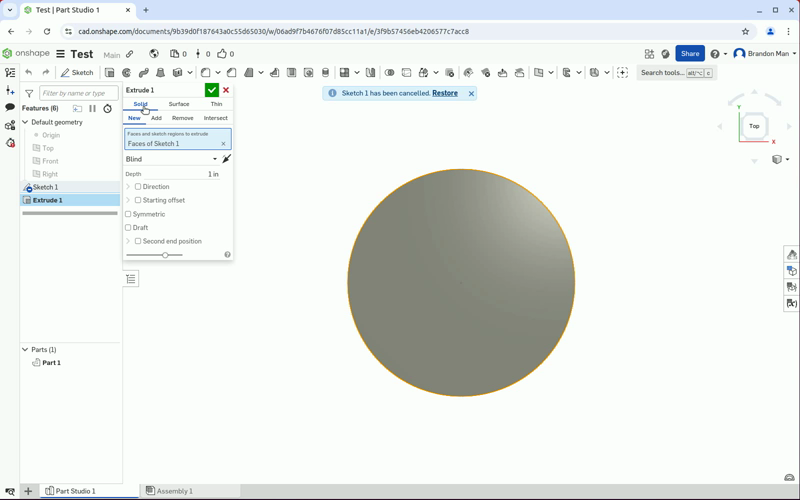
click(143, 106)
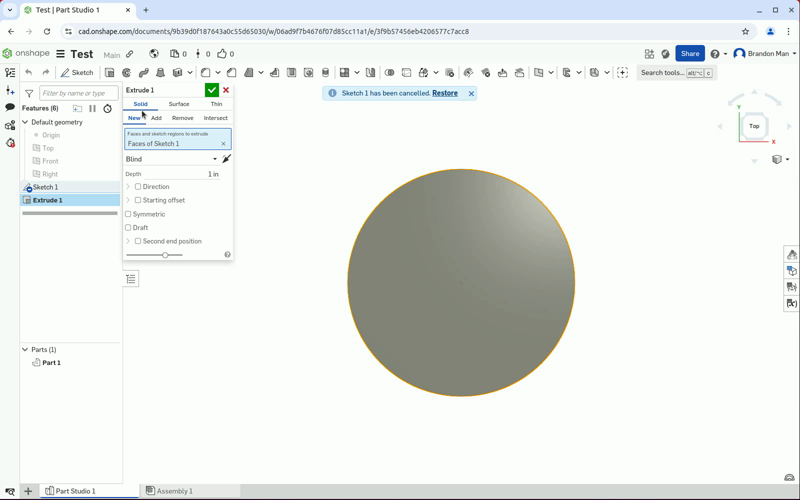
mouse_move(137, 120)
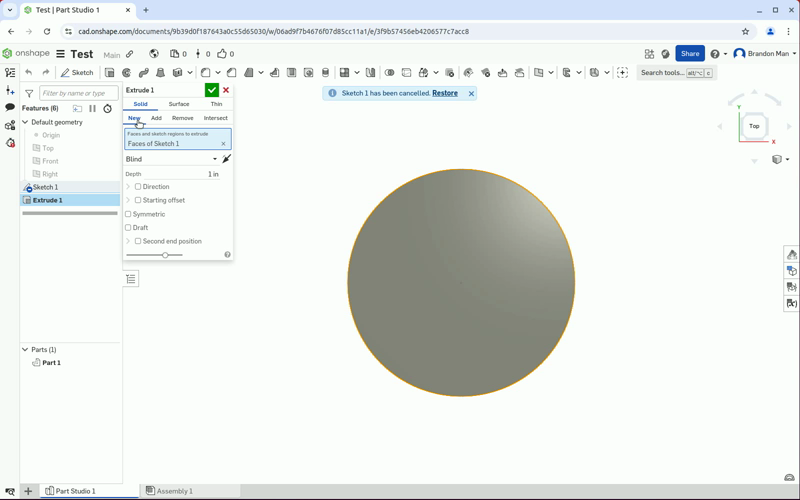
click(137, 120)
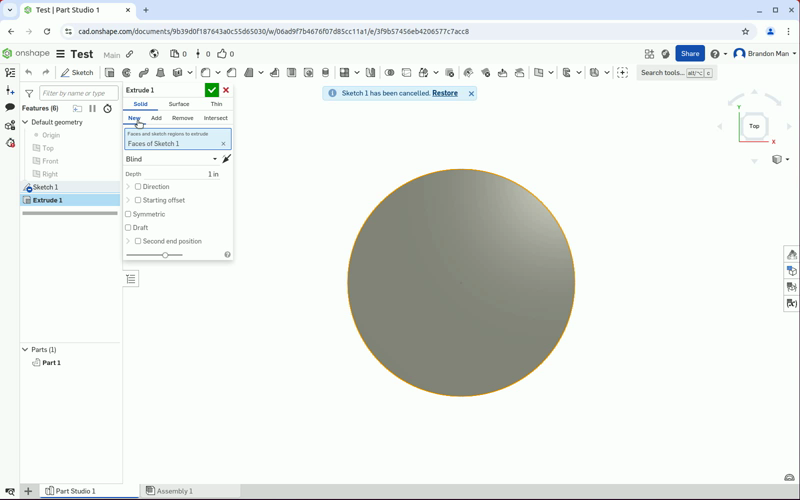
key(tab, 4)
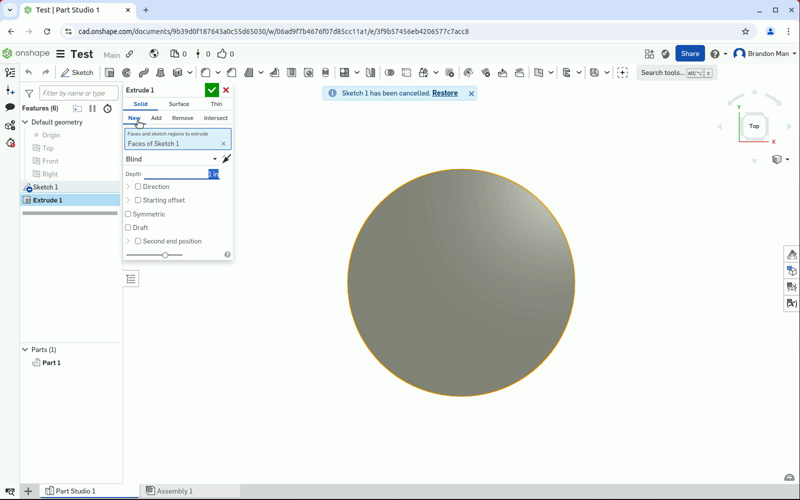
text(2.166)
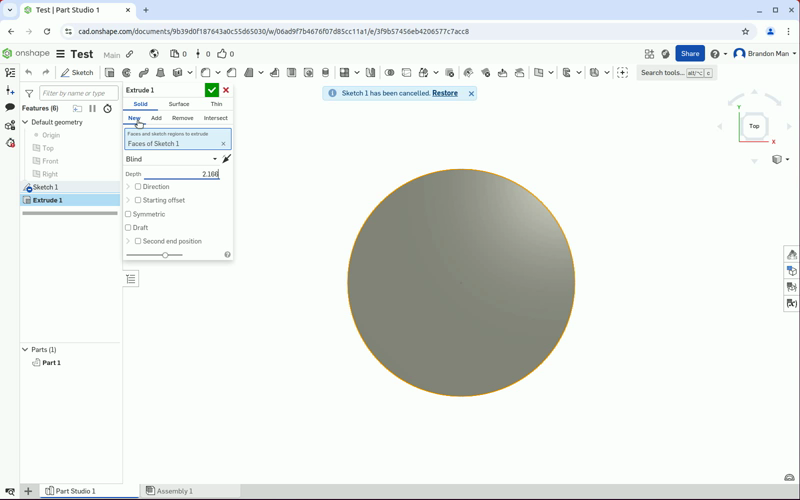
key(enter)
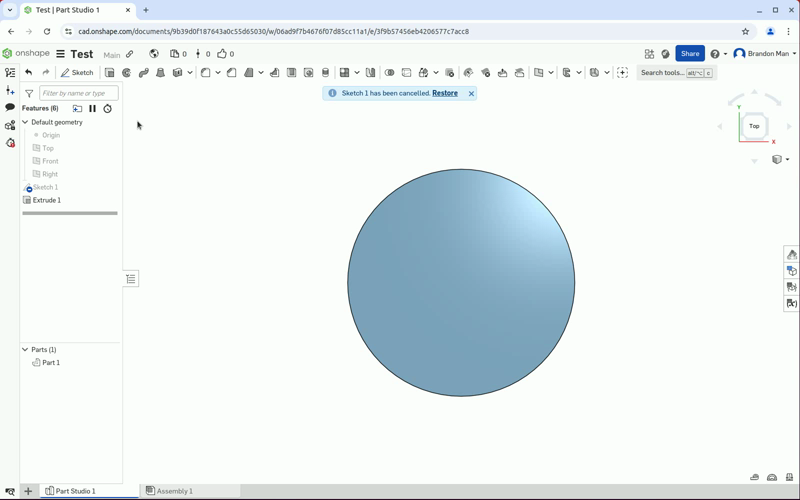
key(shift+h)
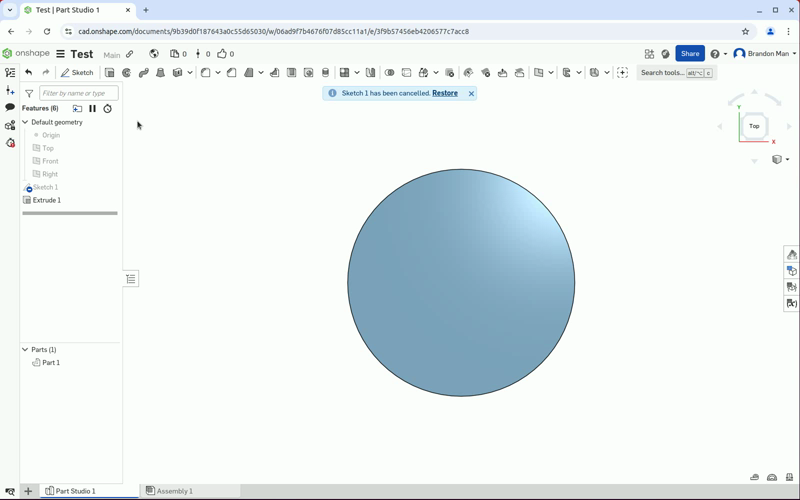
key(shift+h)
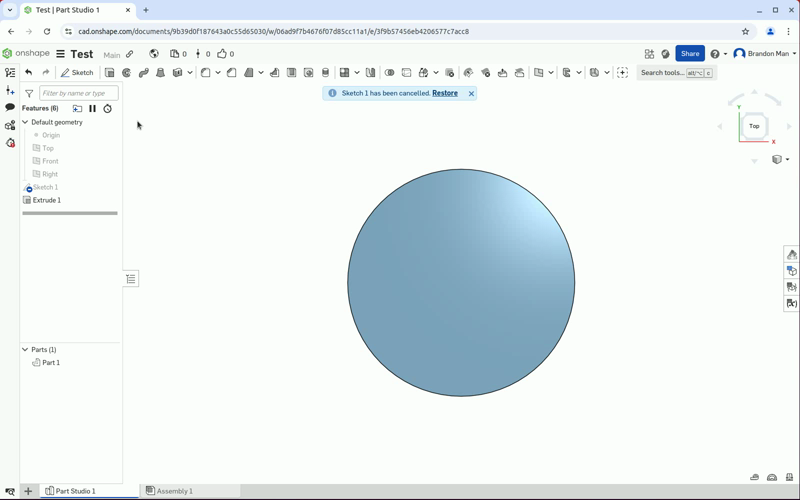
mouse_move(73, 189)
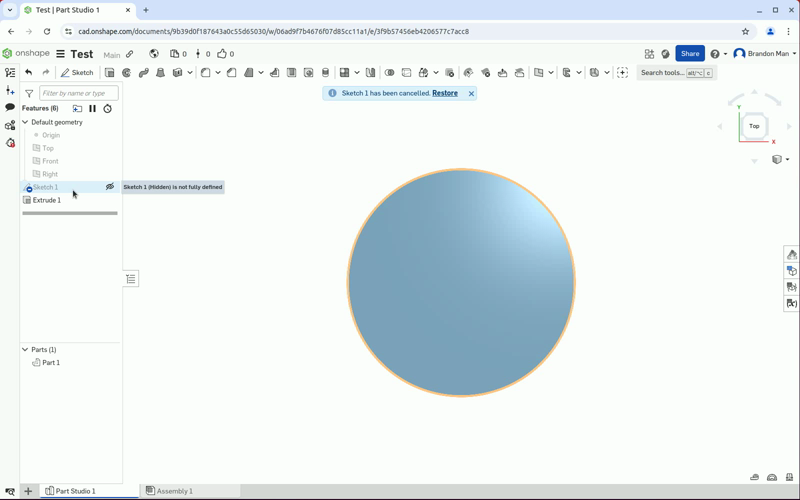
click(73, 189)
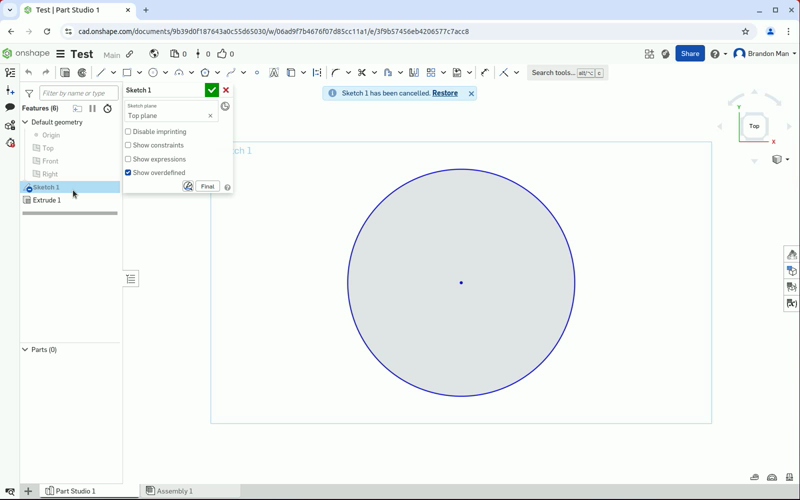
mouse_move(229, 92)
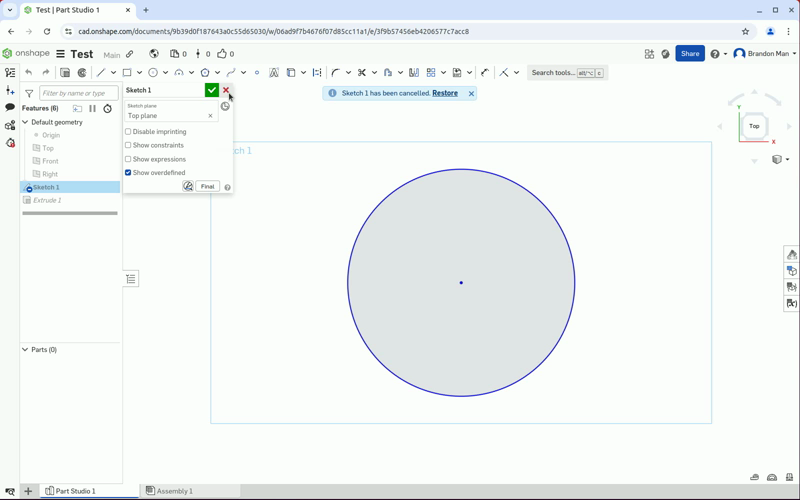
click(229, 92)
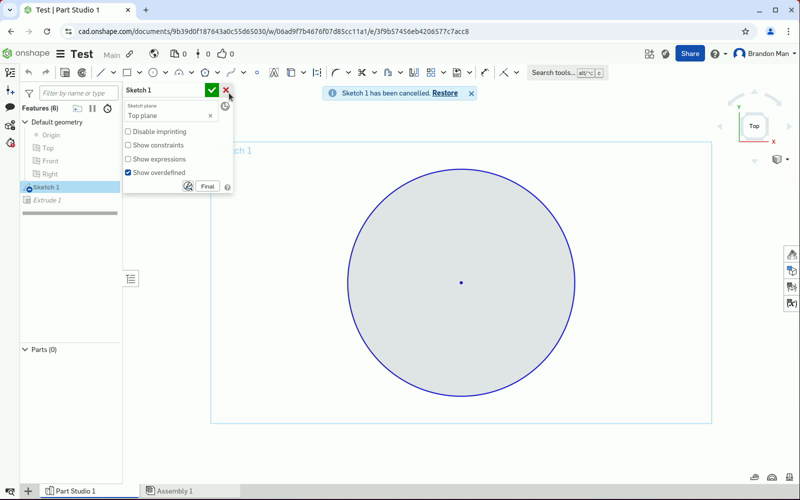
key(shift+s)
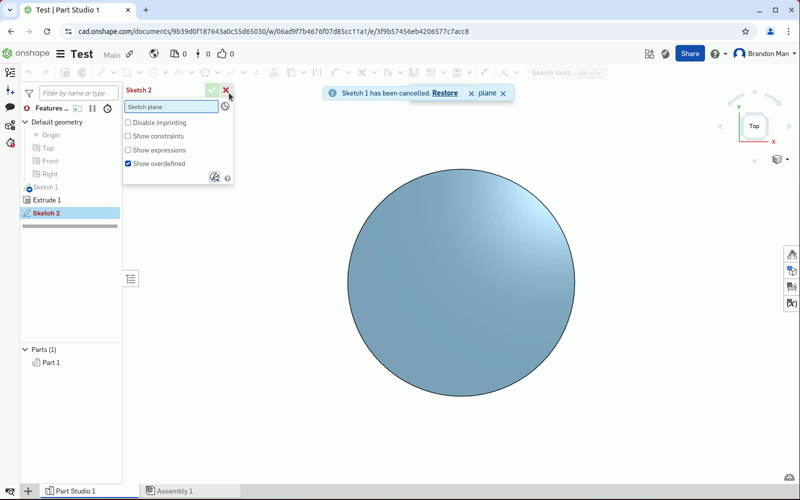
mouse_move(73, 150)
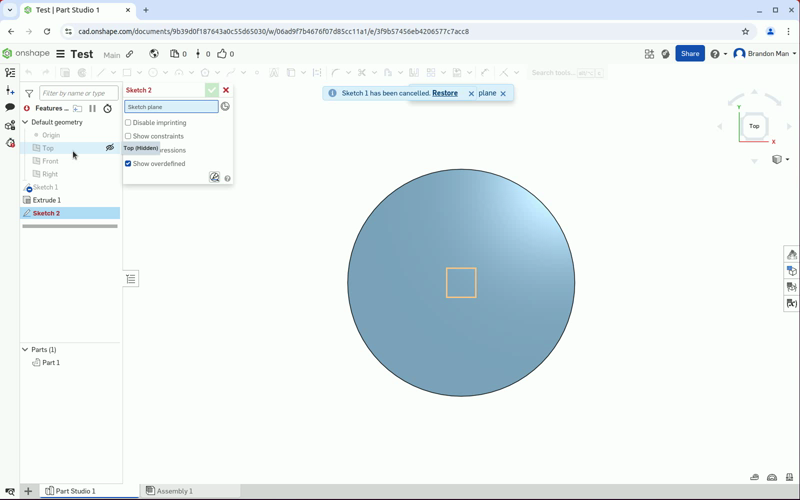
click(73, 150)
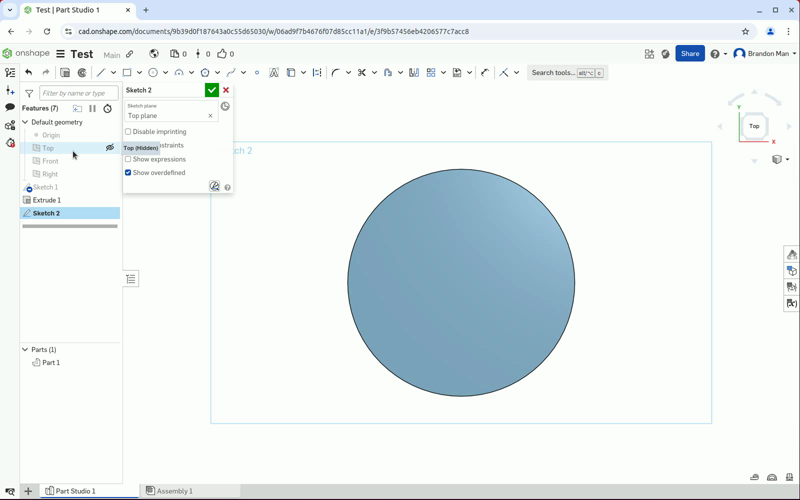
mouse_move(73, 352)
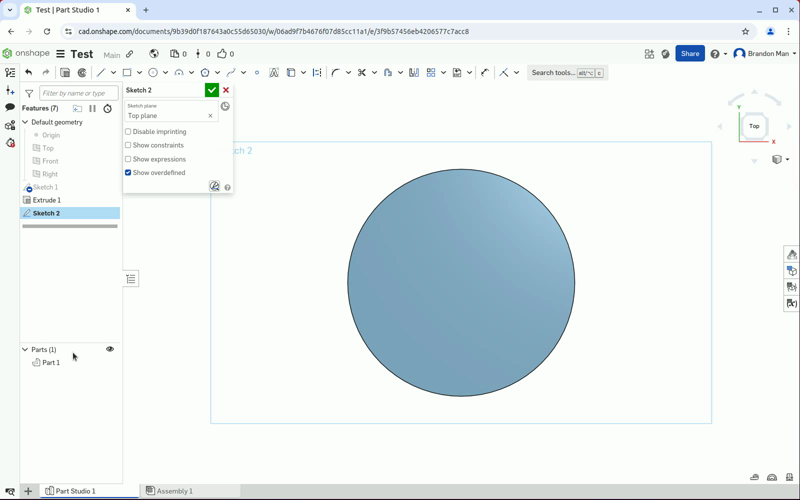
key(y)
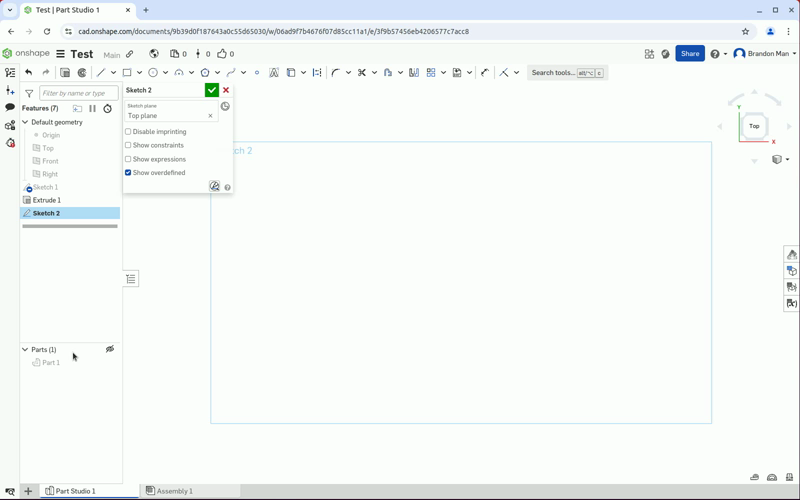
key(c)
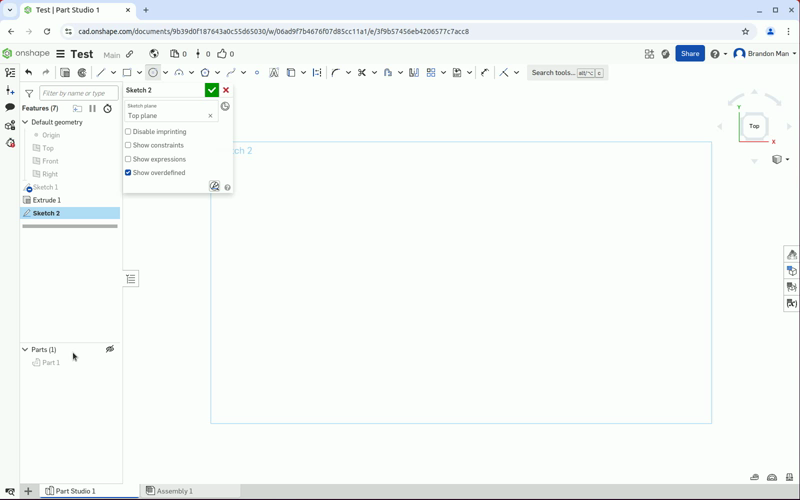
key_down(shift)
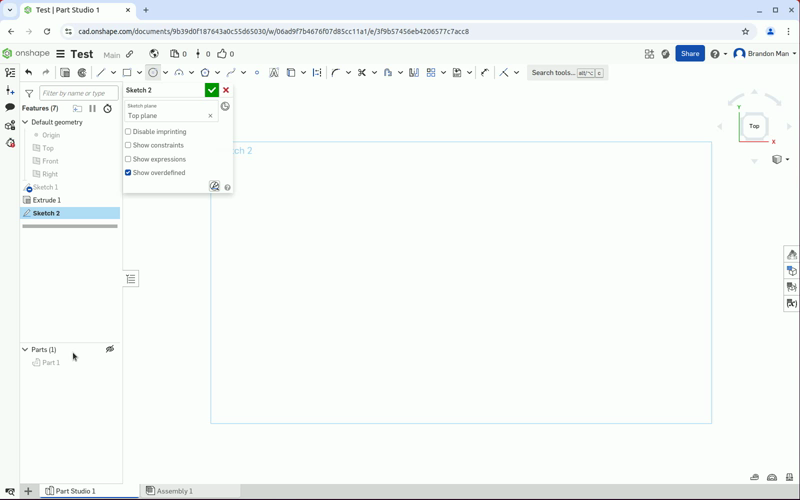
mouse_move(461, 282)
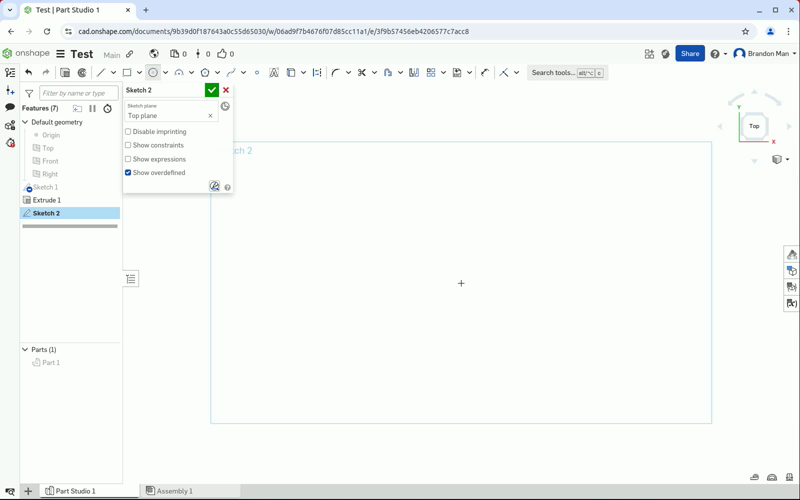
click(461, 282)
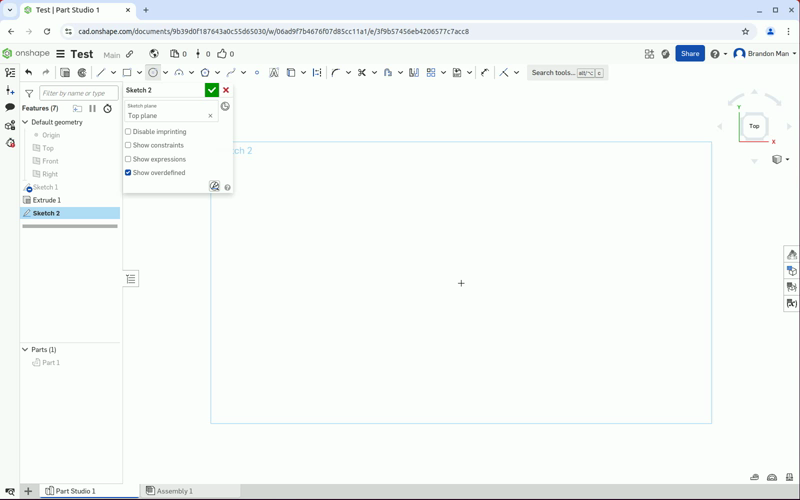
key_up(shift)
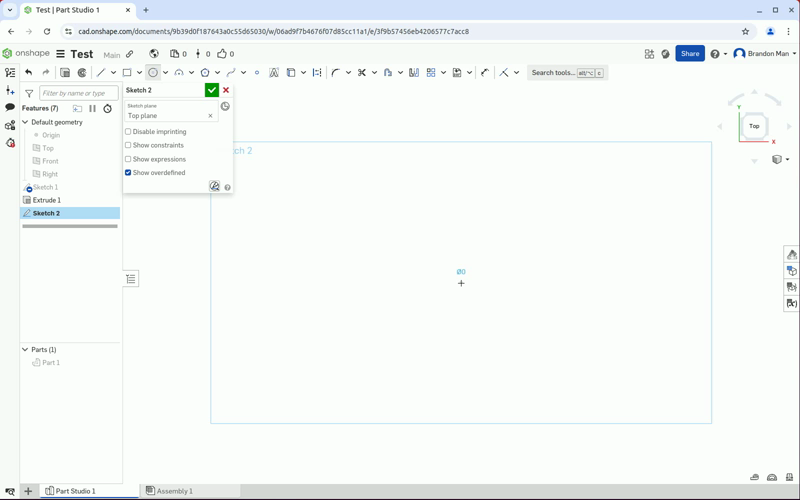
mouse_move(574, 282)
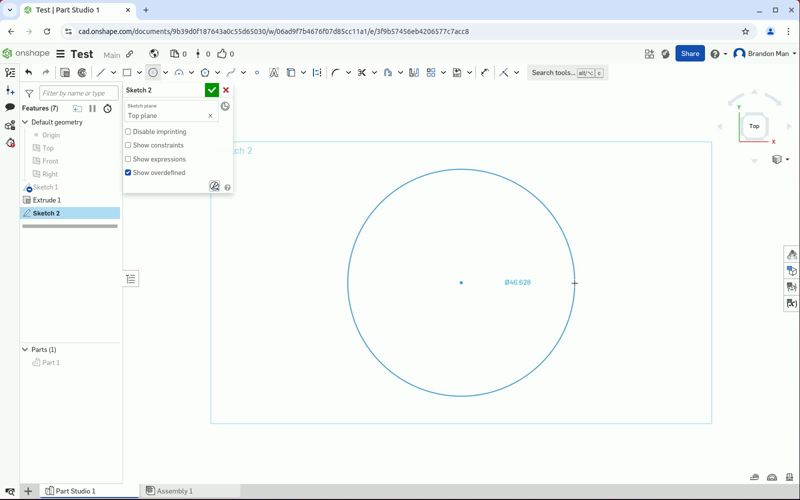
click(574, 282)
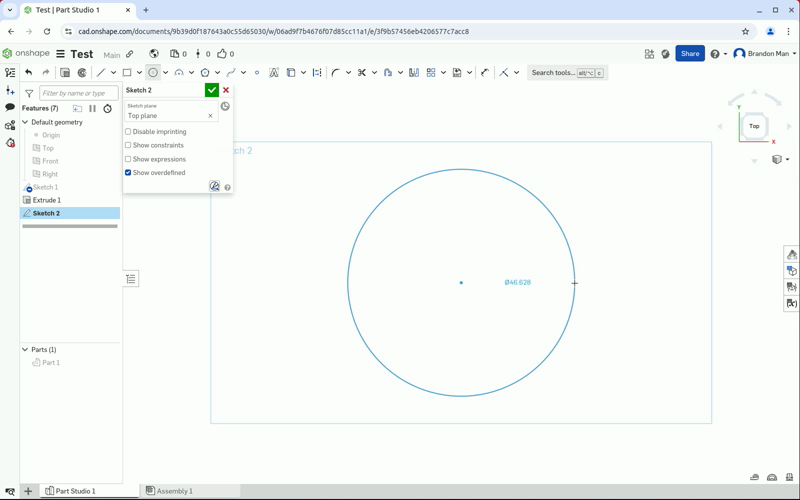
key(esc)
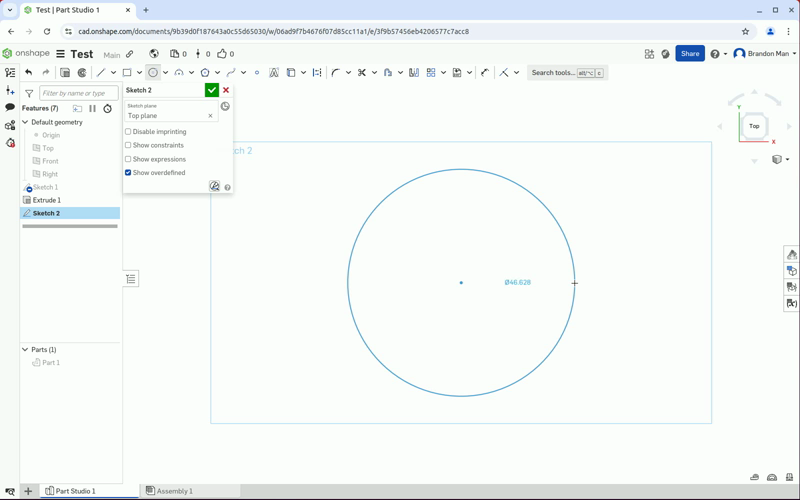
mouse_move(483, 346)
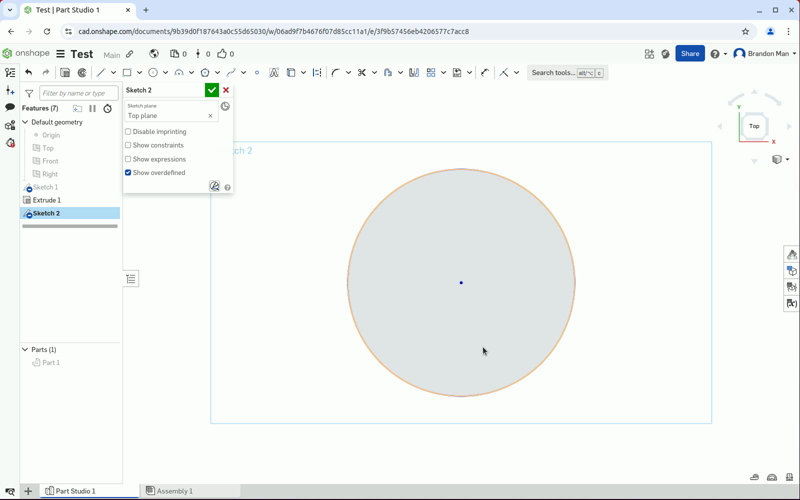
click(483, 346)
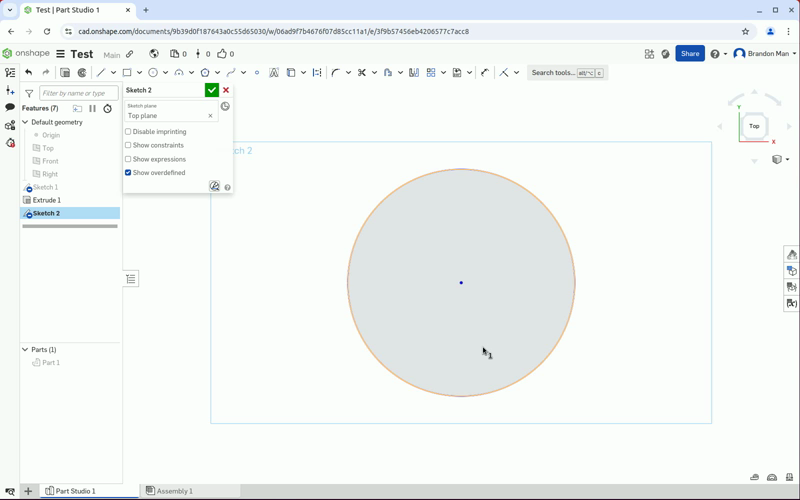
mouse_move(73, 352)
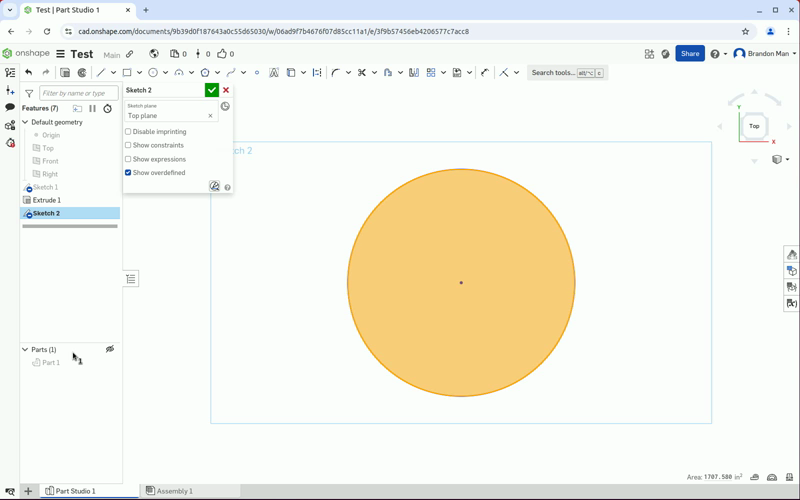
key(shift+y)
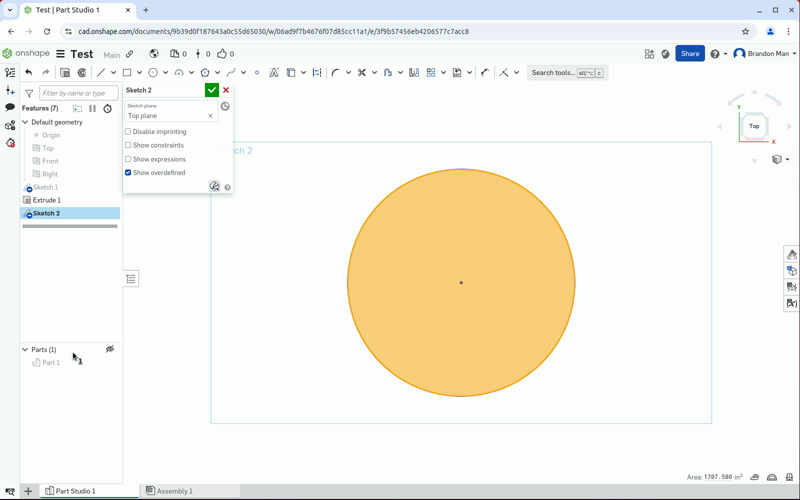
key(shift+e)
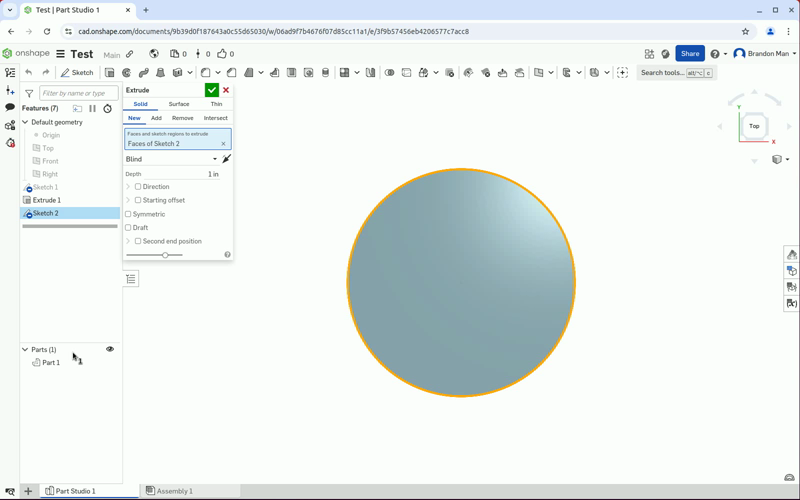
mouse_move(143, 106)
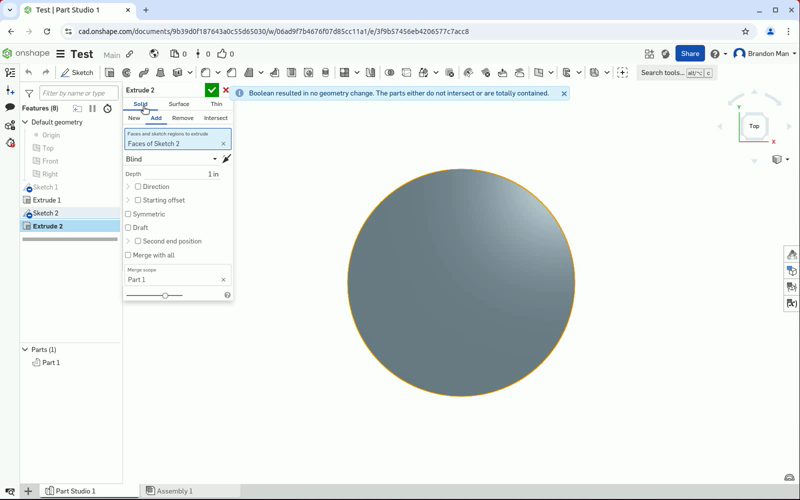
click(143, 106)
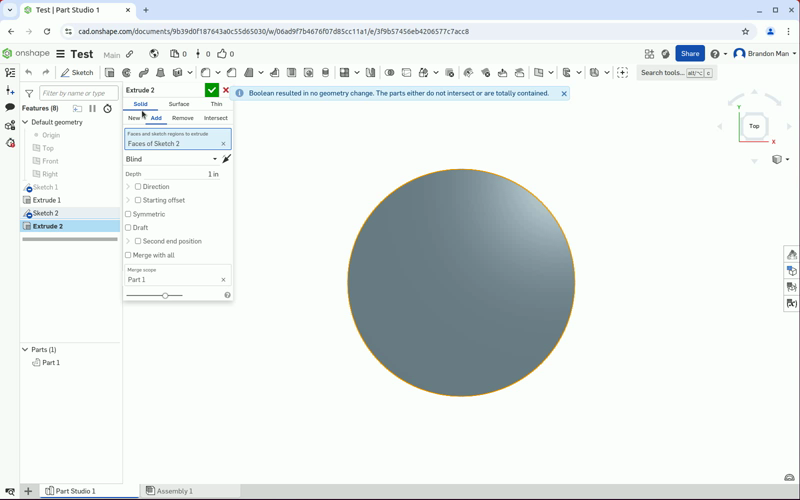
mouse_move(137, 120)
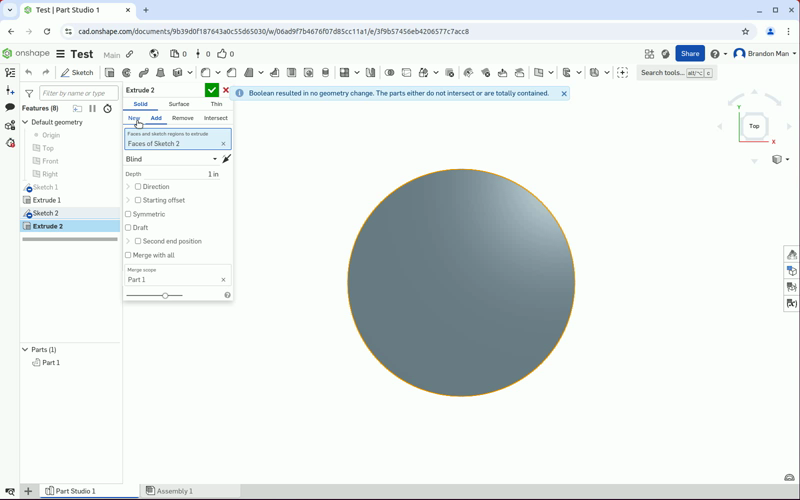
click(137, 120)
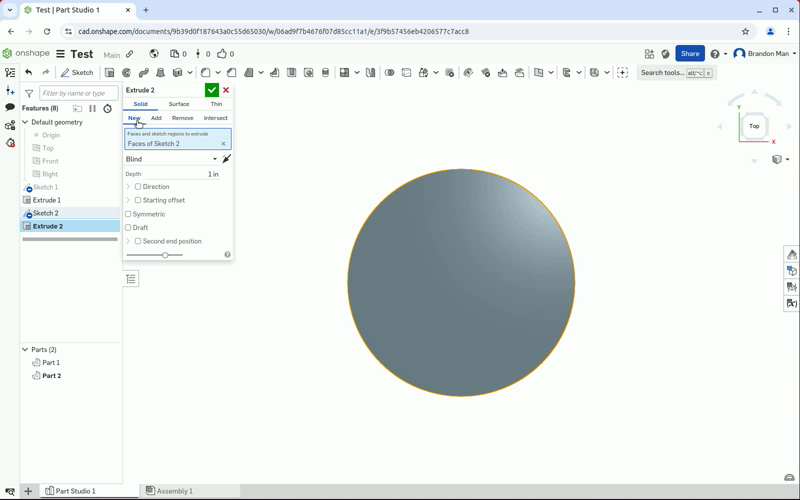
key(tab, 4)
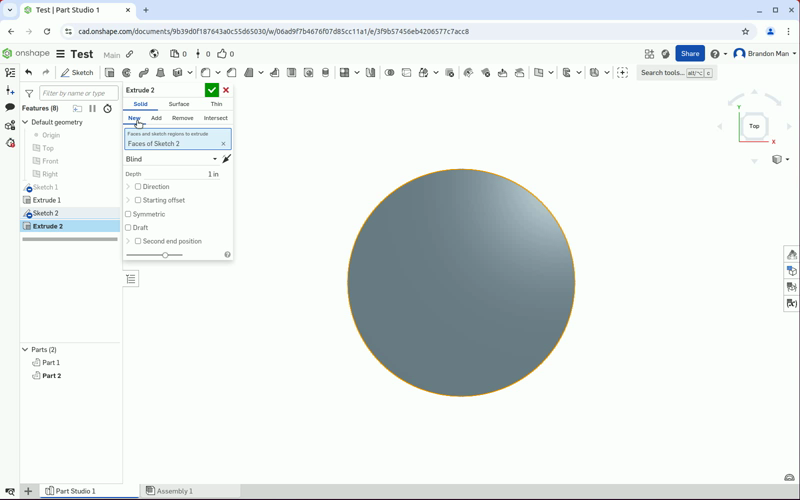
text(2.166)
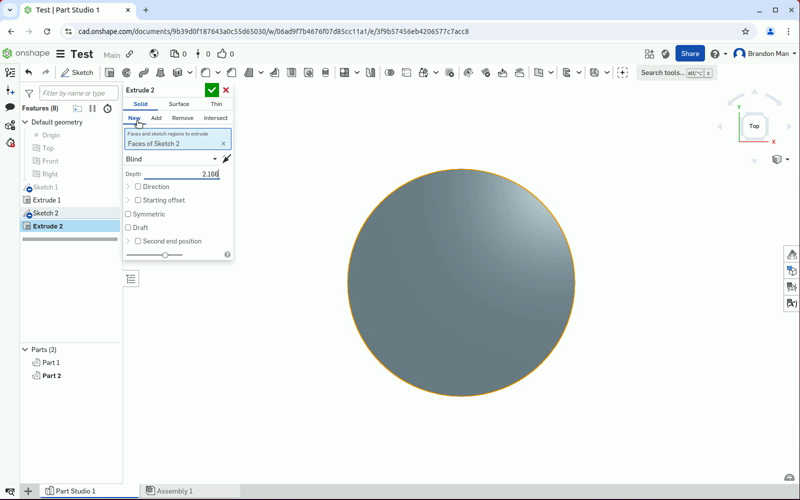
key(enter)
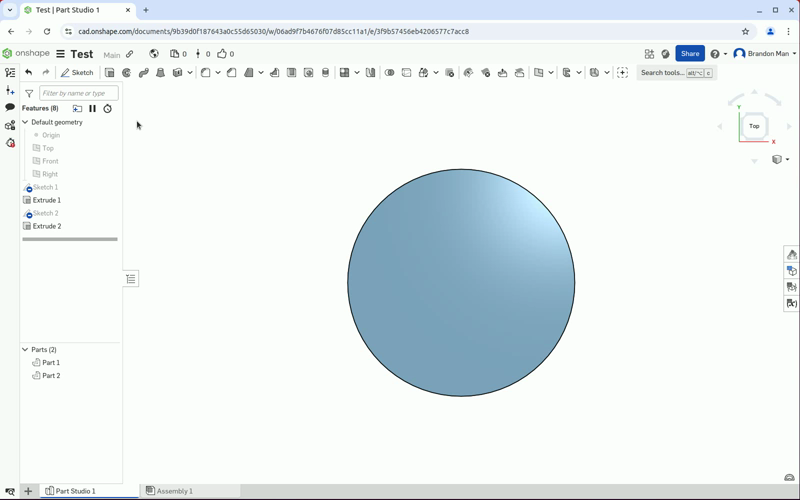
key(shift+h)
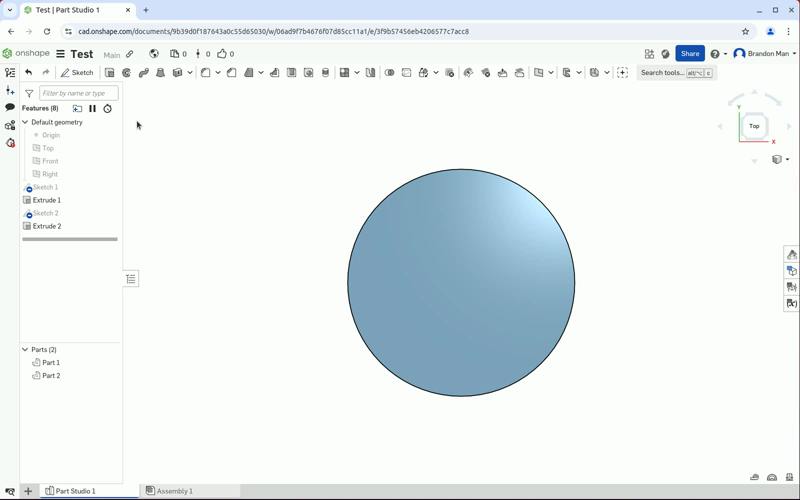
key(shift+h)
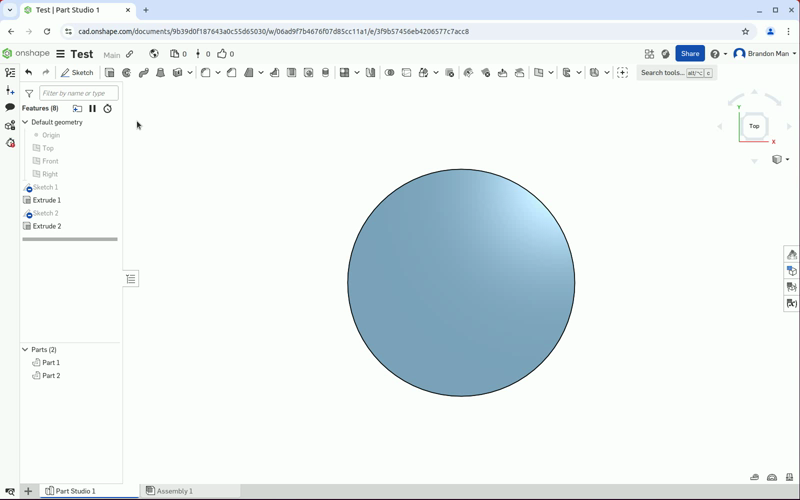
key(shift+7)
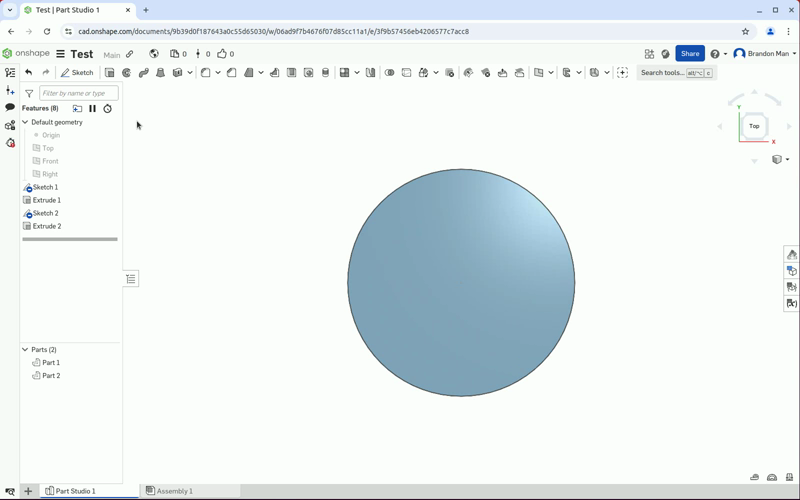
key(up, 3)
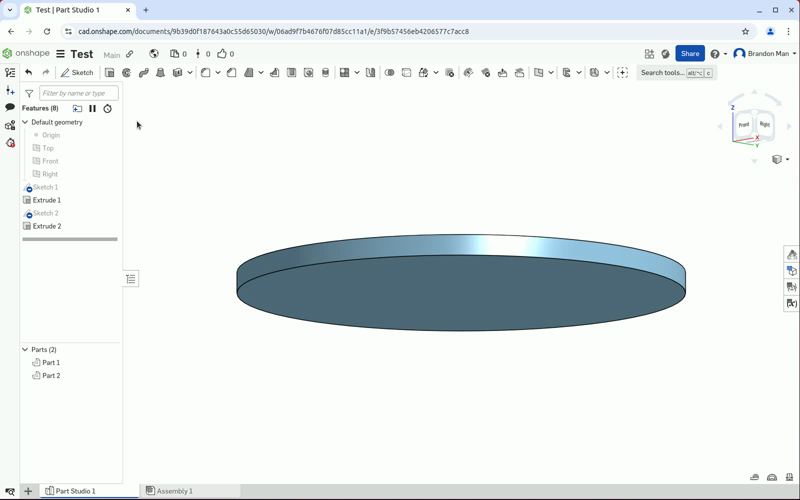
key(left, 3)
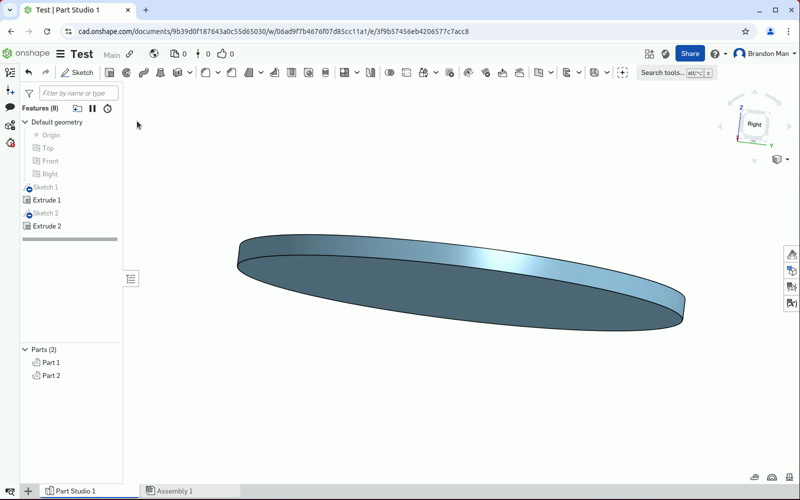
key(right, 3)
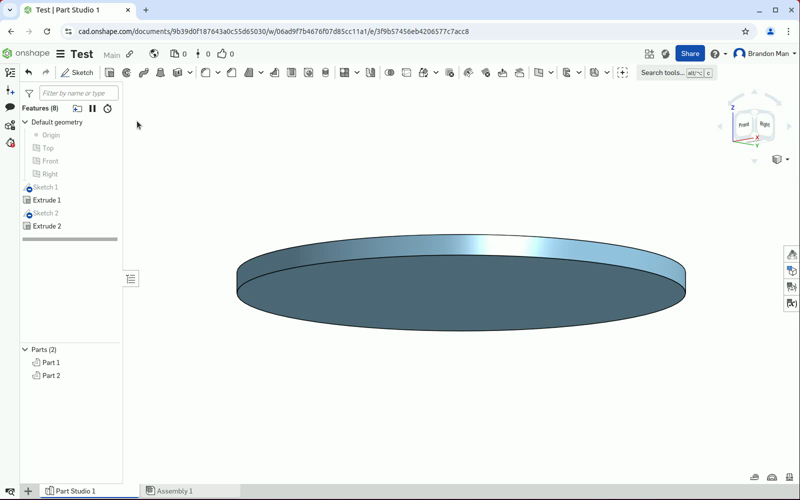
key(down, 3)
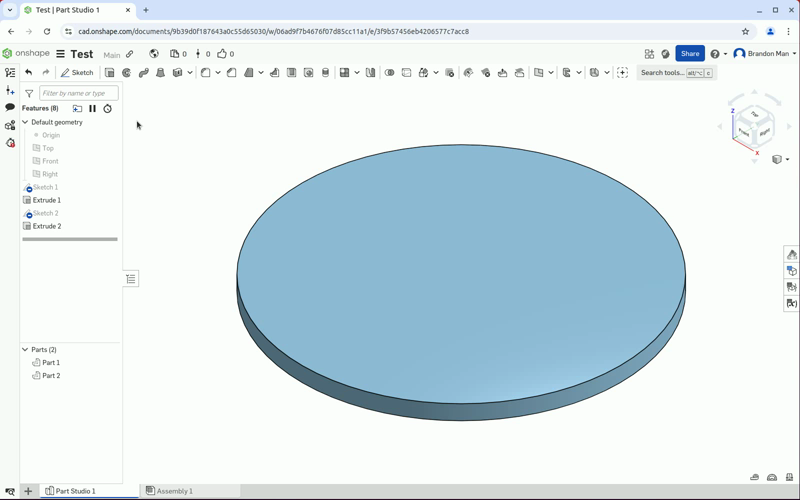
mouse_move(73, 189)
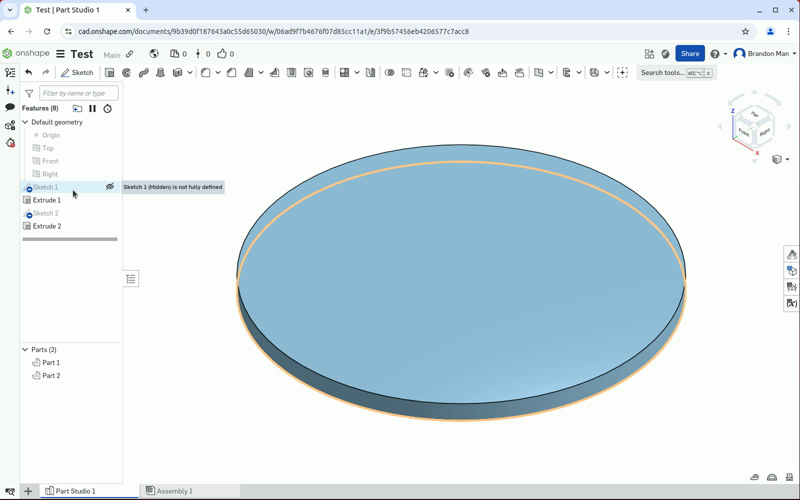
click(73, 189)